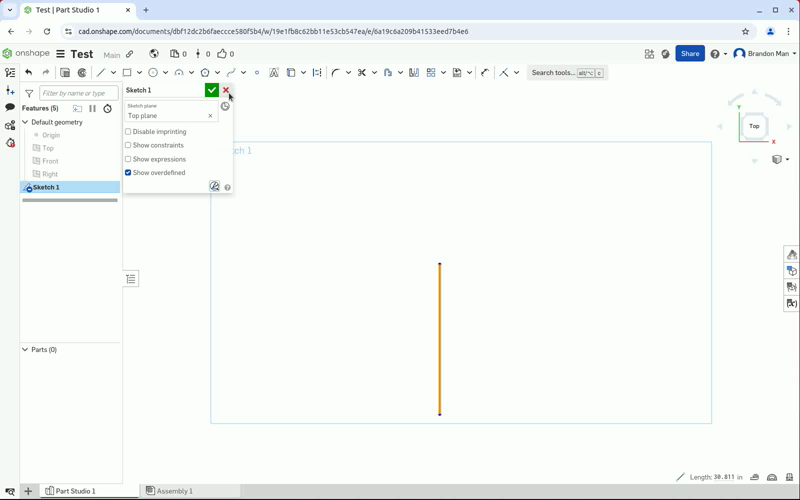
key(shift+h)
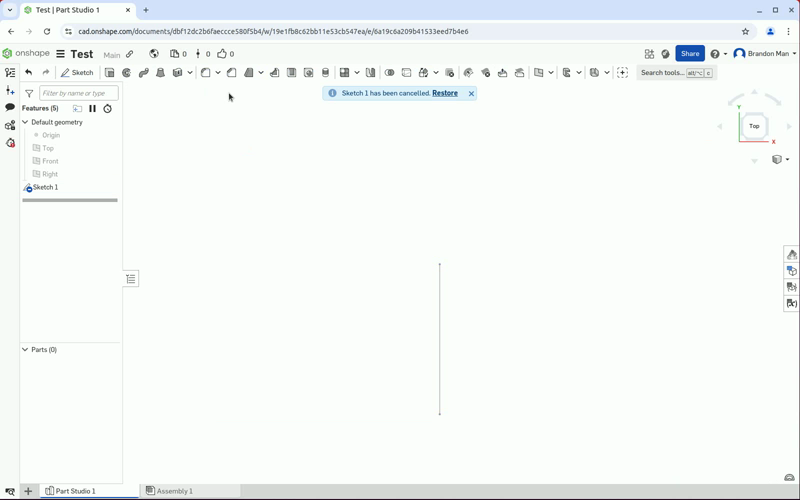
key(shift+s)
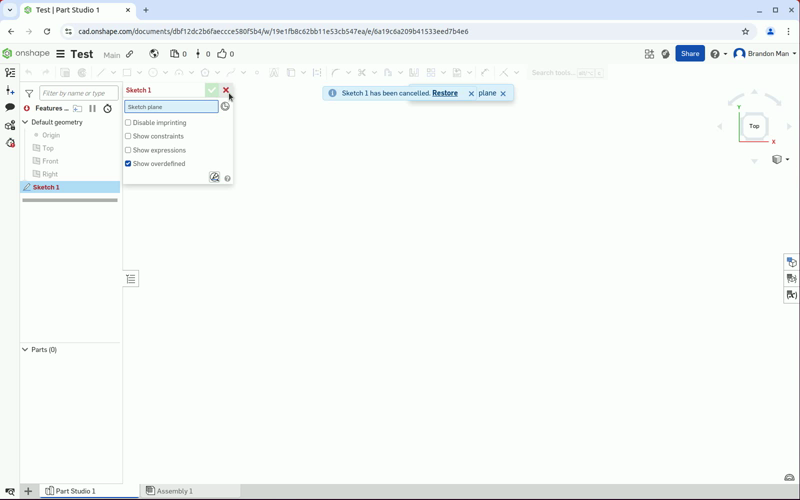
mouse_move(73, 150)
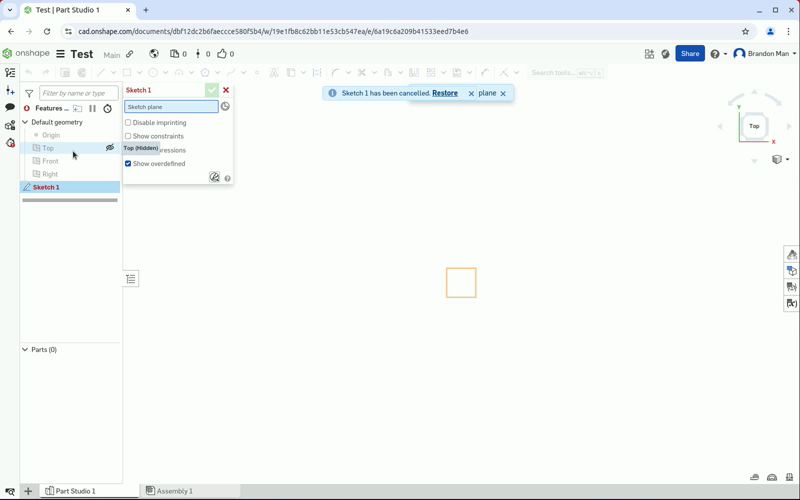
click(73, 150)
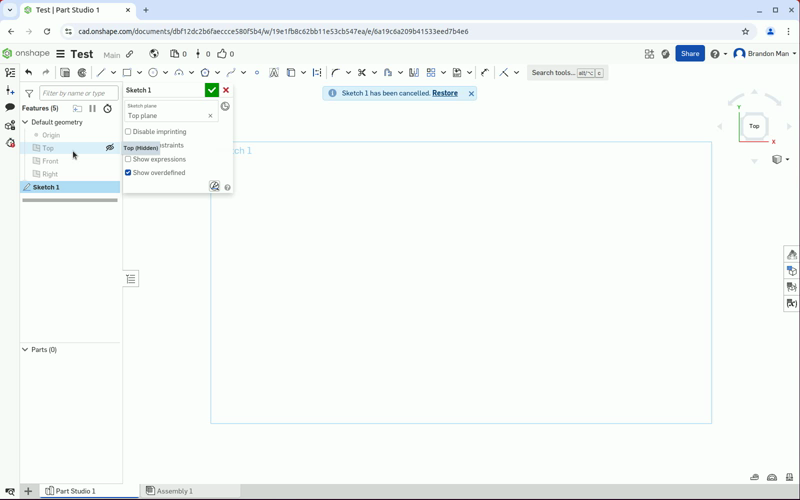
mouse_move(73, 352)
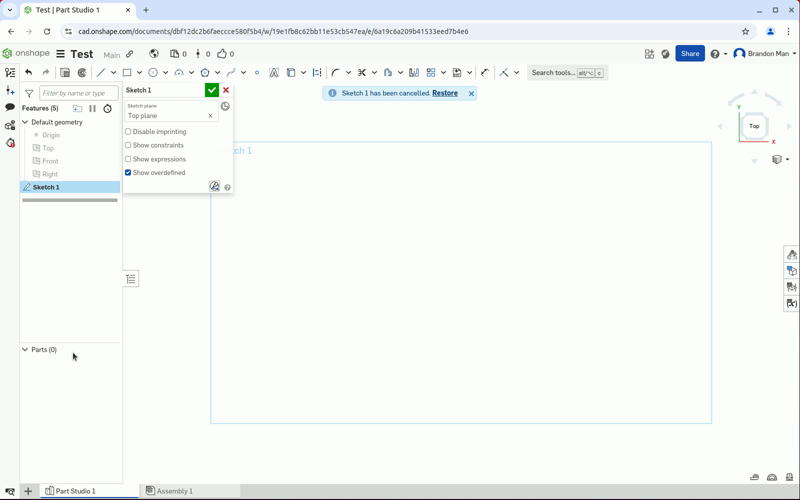
key(y)
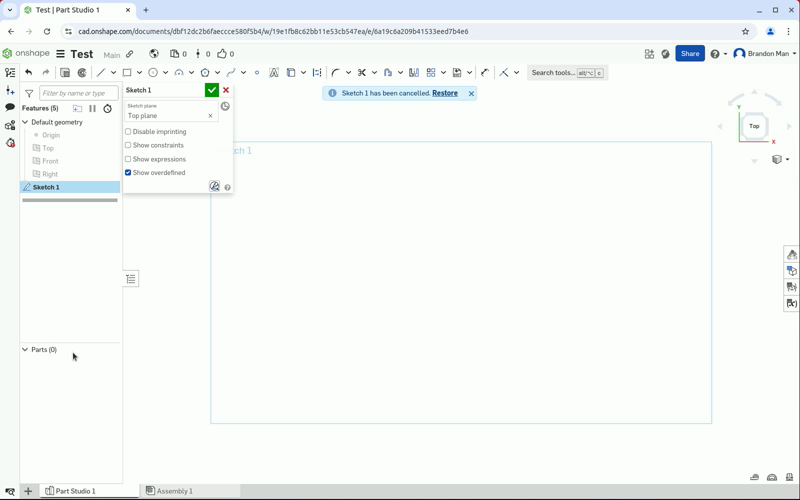
key(l)
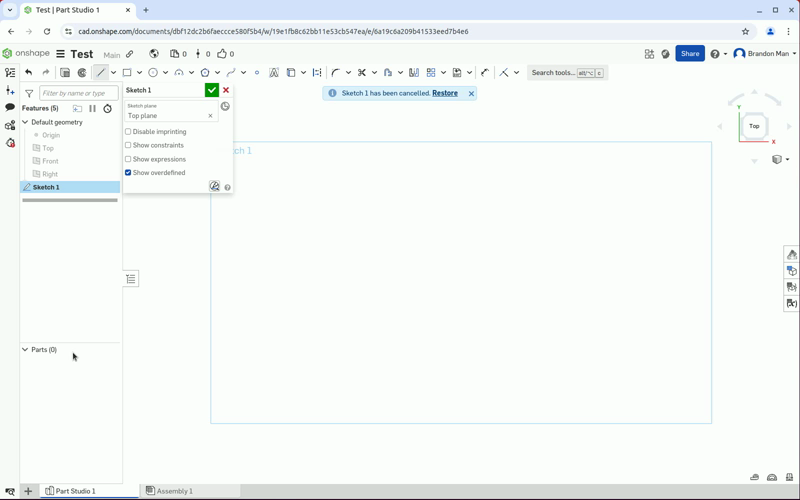
key_down(shift)
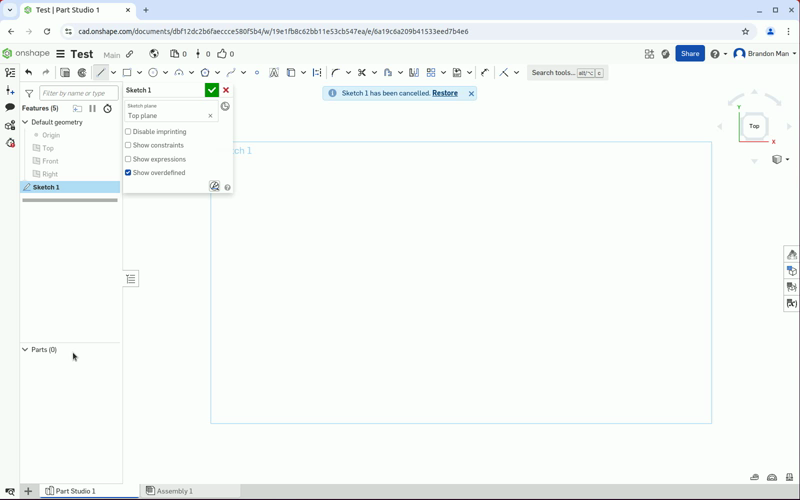
mouse_move(418, 341)
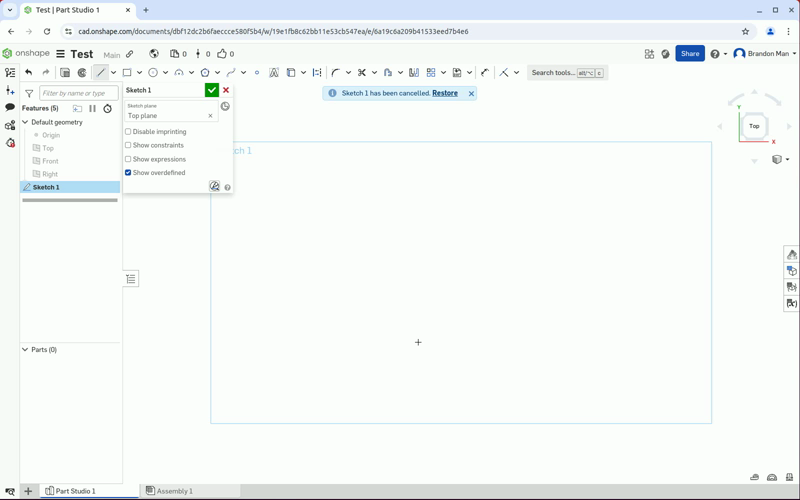
click(418, 341)
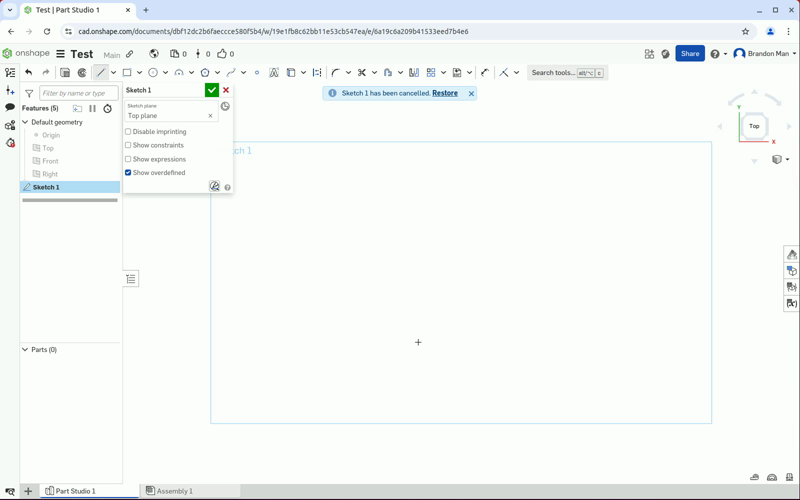
key_up(shift)
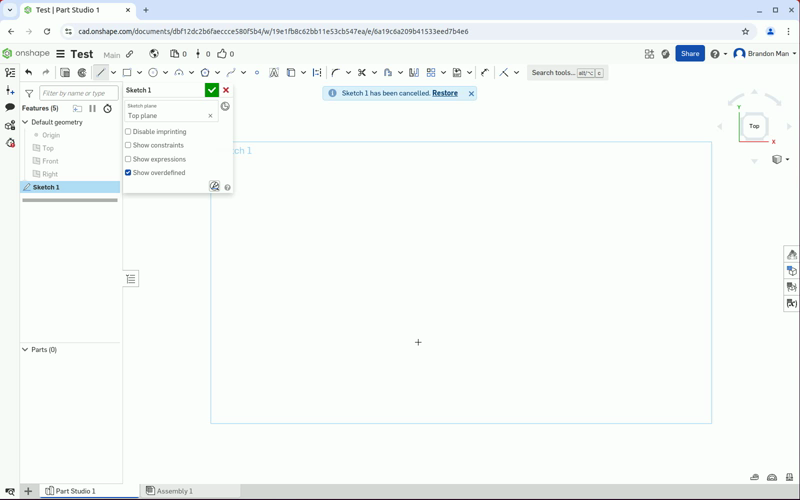
key_down(shift)
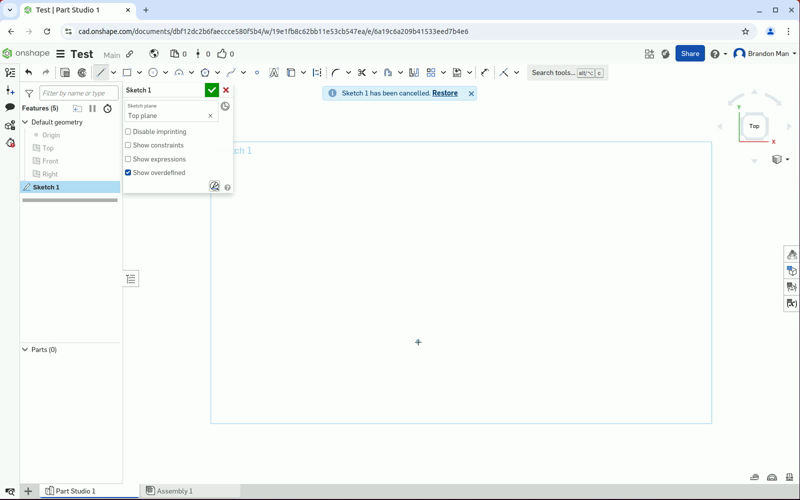
mouse_move(504, 341)
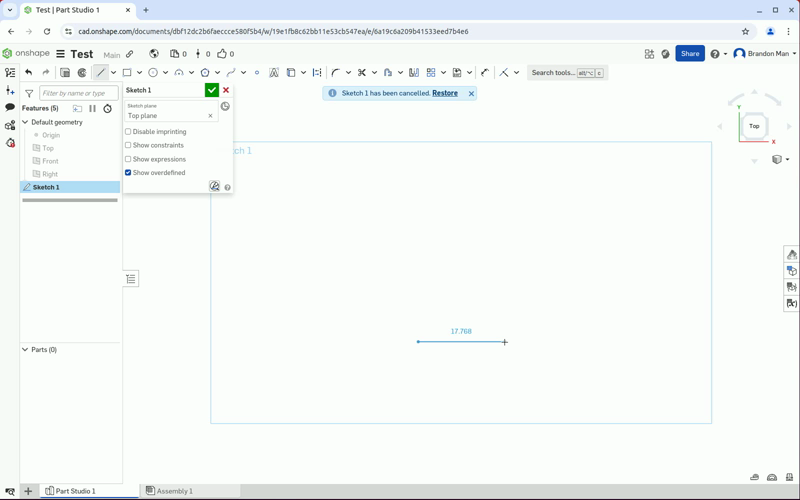
click(504, 341)
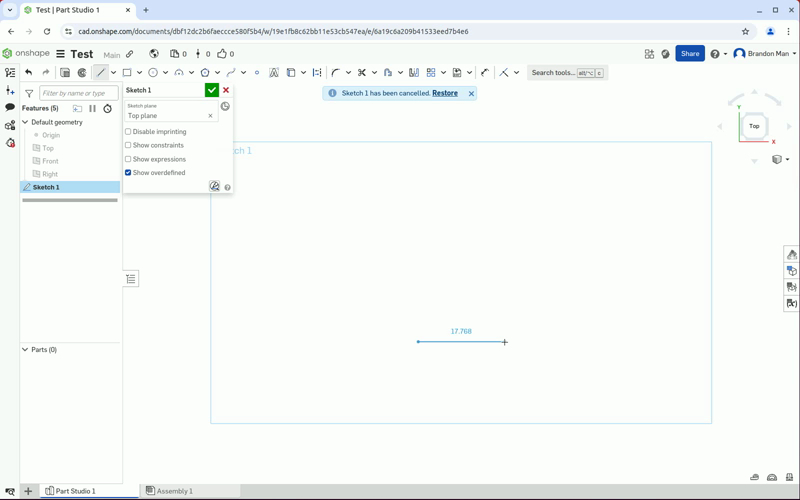
key_up(shift)
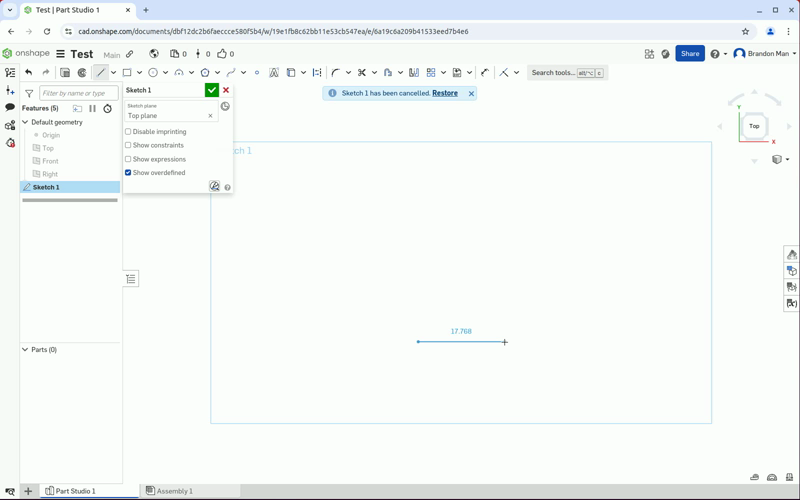
key_down(shift)
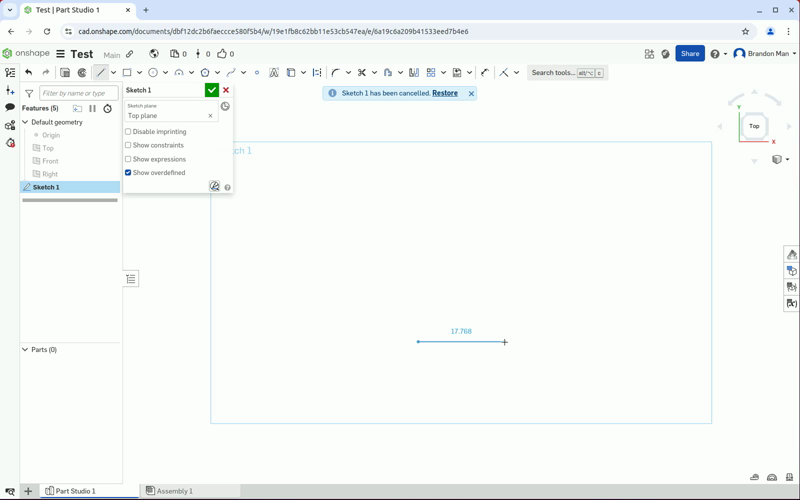
mouse_move(504, 255)
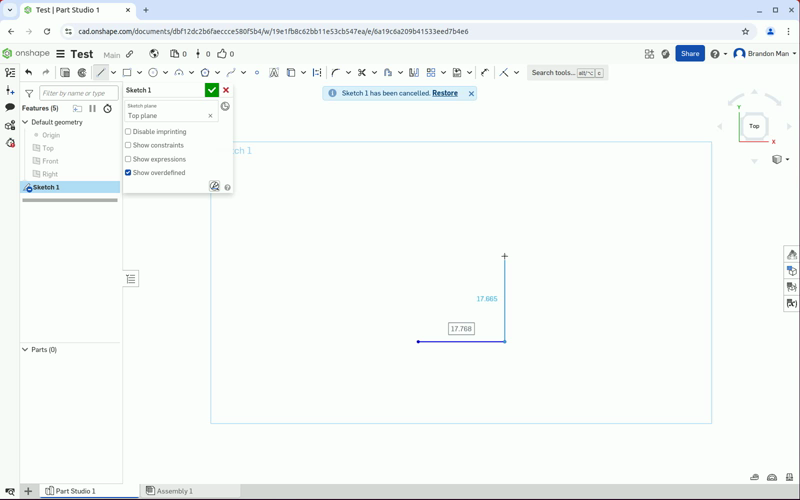
click(504, 255)
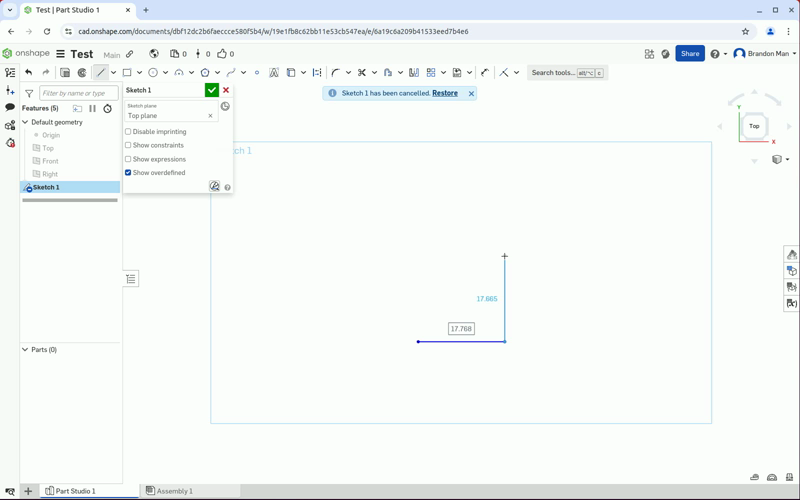
key_up(shift)
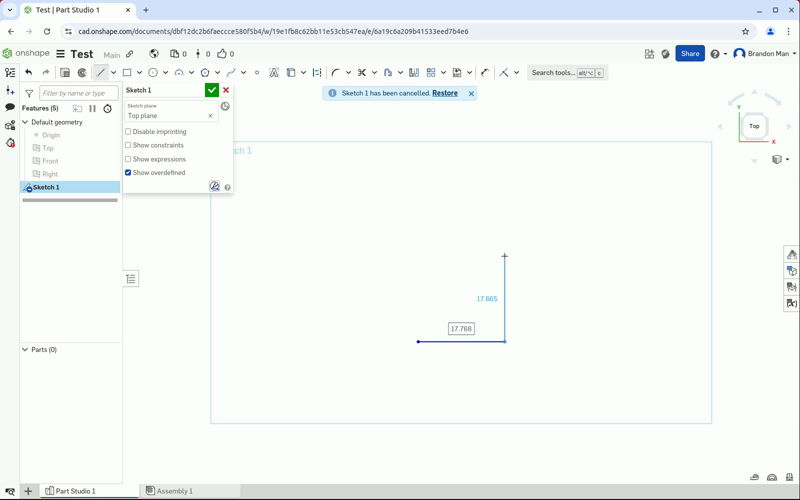
key_down(shift)
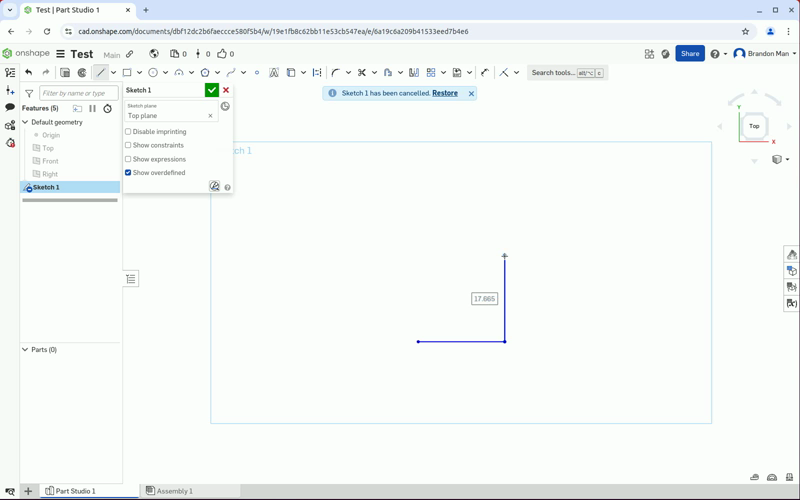
mouse_move(418, 255)
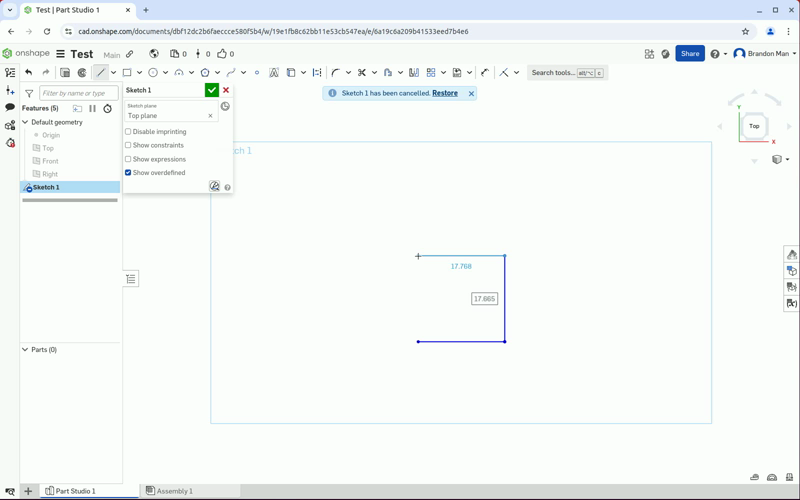
click(418, 255)
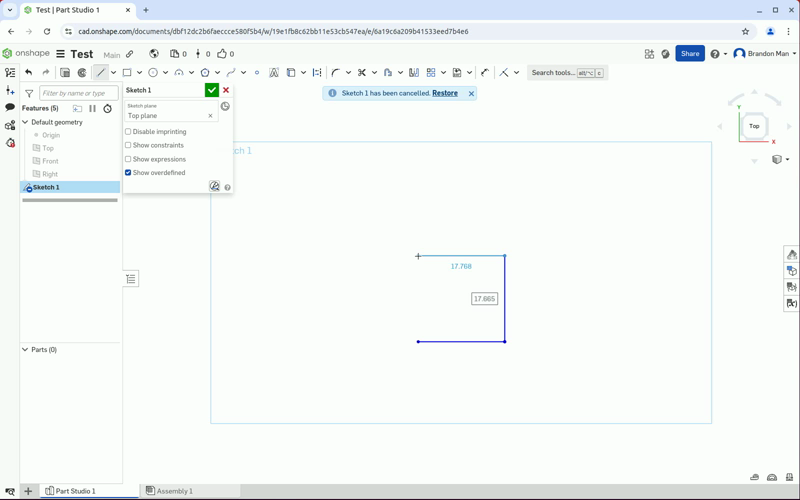
key_up(shift)
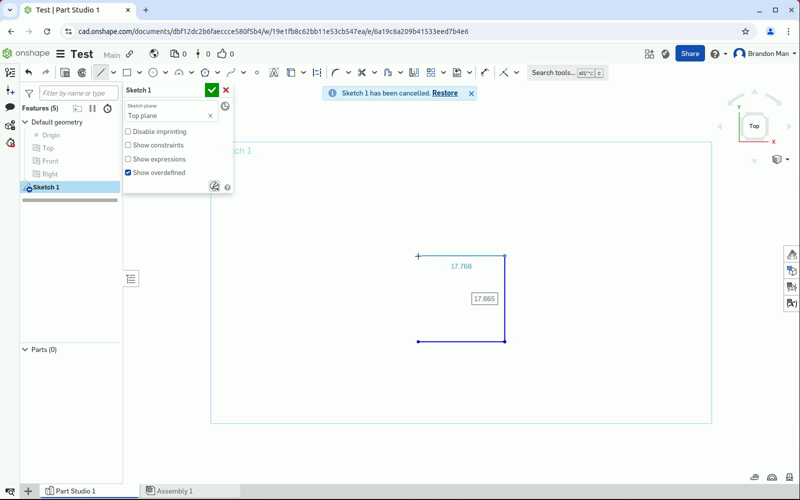
key_down(shift)
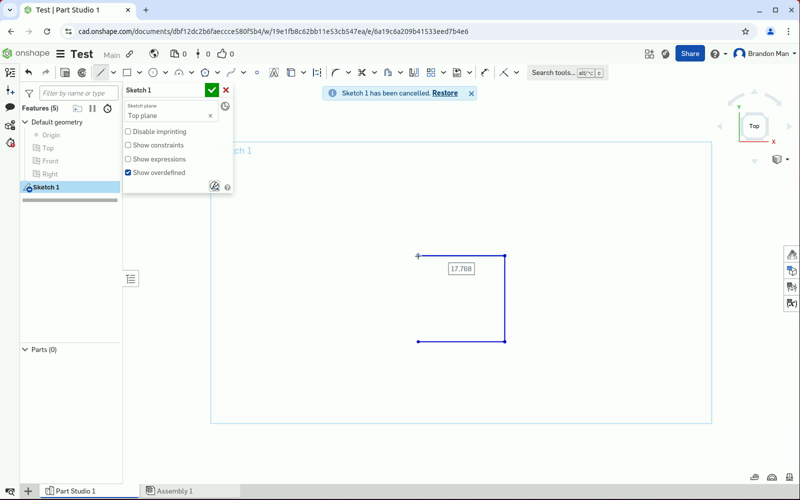
mouse_move(418, 341)
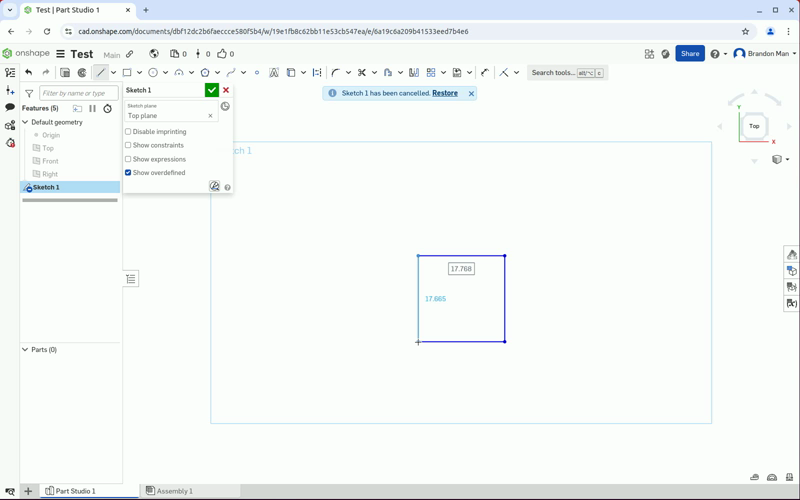
key_up(shift)
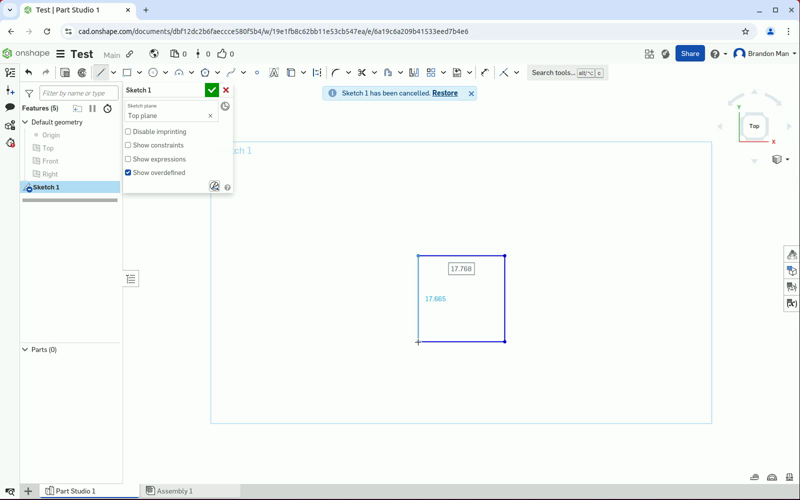
click(418, 341)
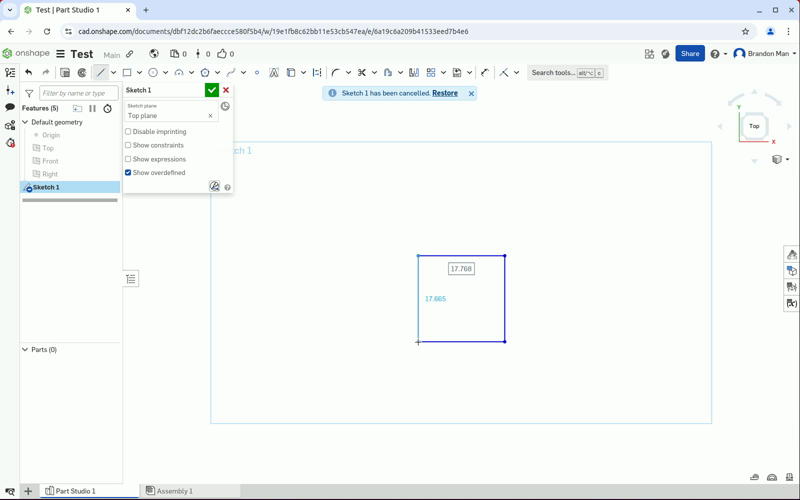
key(esc)
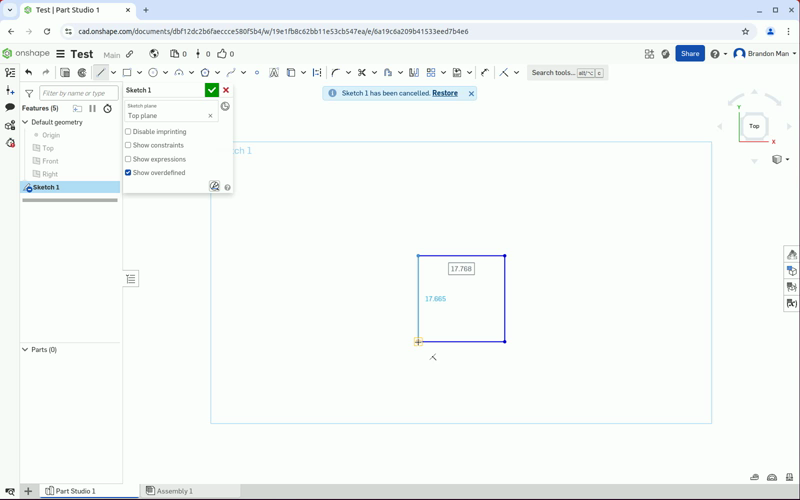
mouse_move(489, 331)
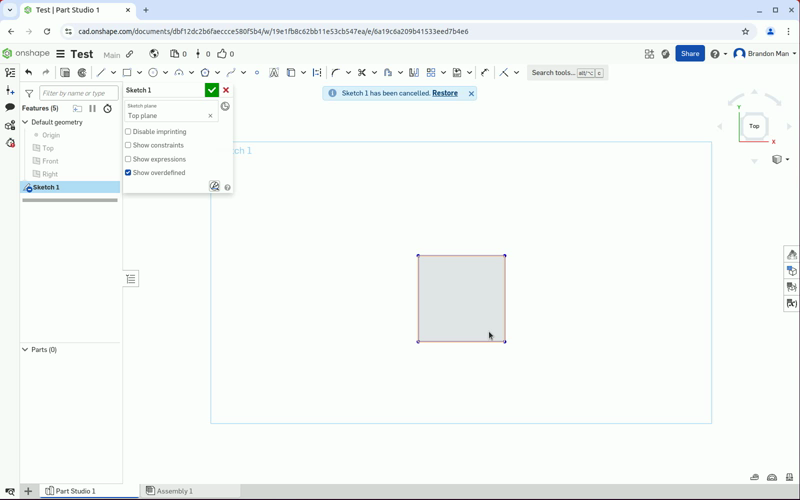
click(489, 331)
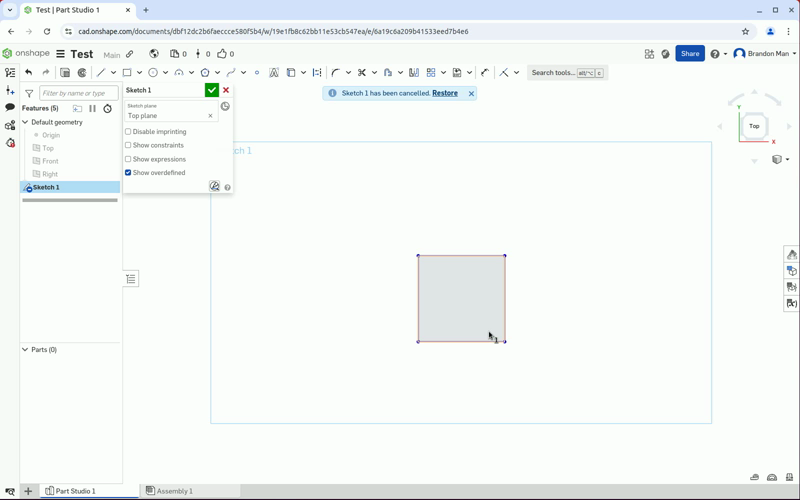
mouse_move(73, 352)
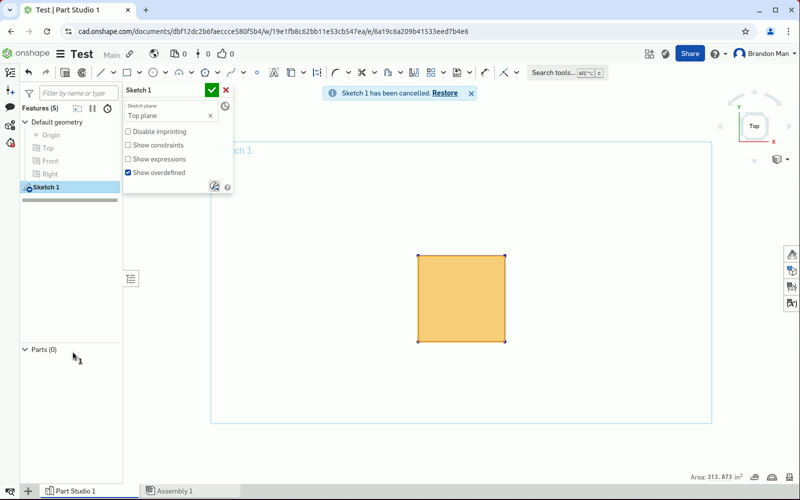
key(shift+y)
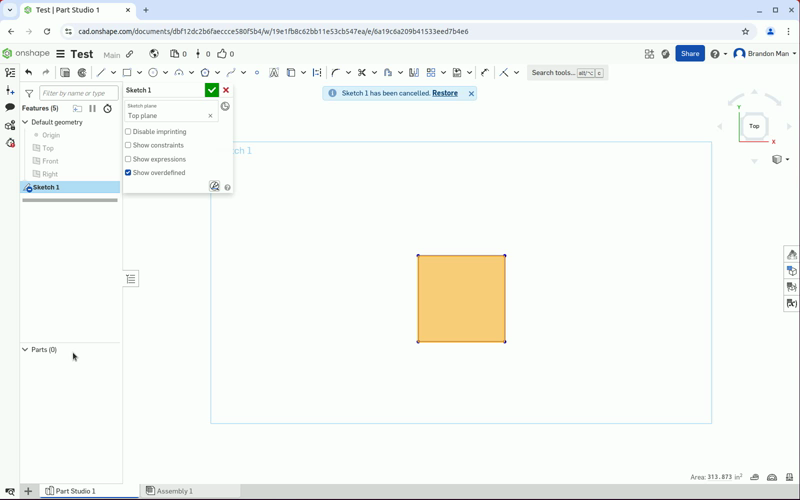
key(shift+e)
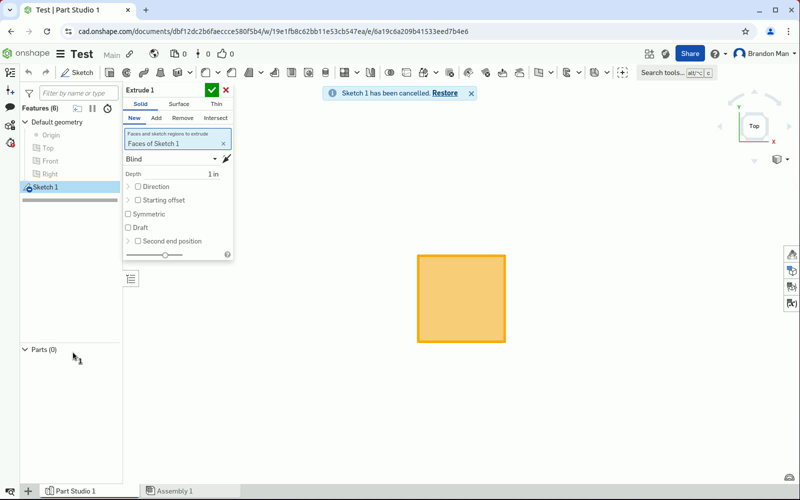
mouse_move(143, 106)
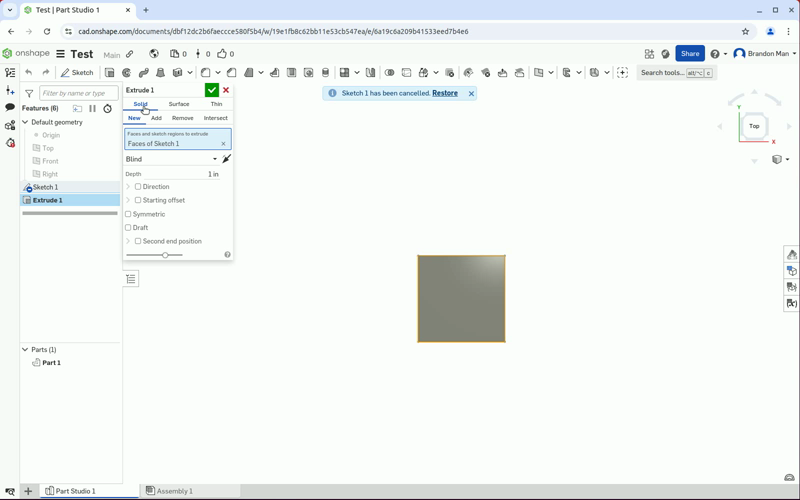
click(143, 106)
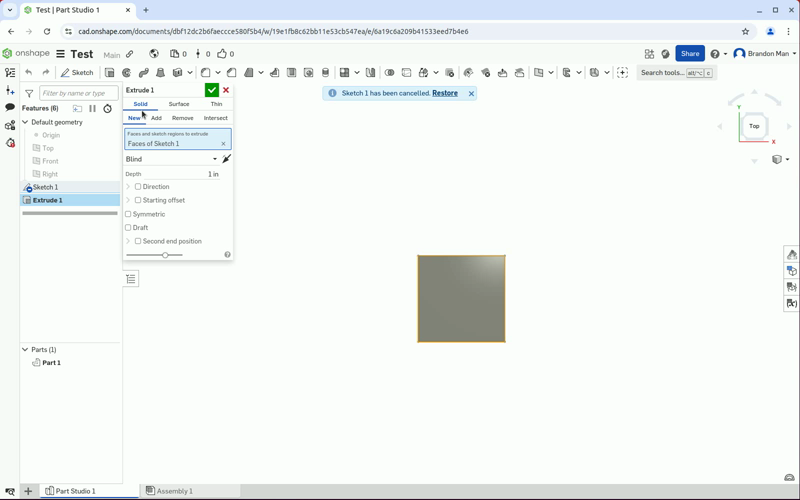
mouse_move(137, 120)
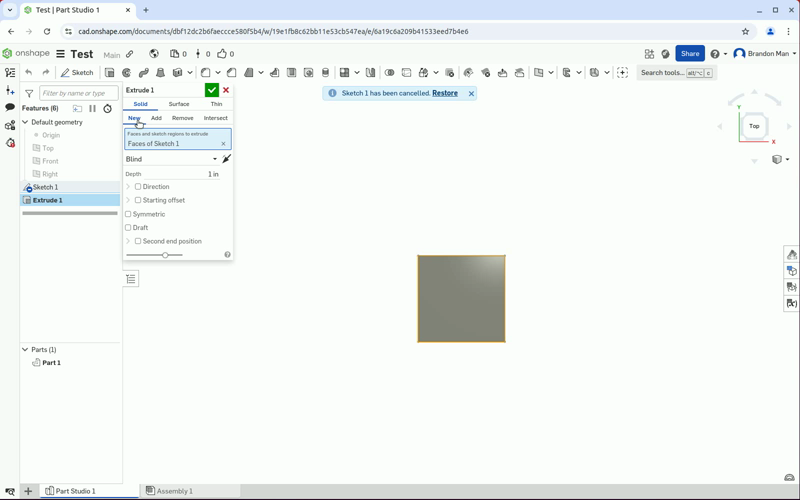
click(137, 120)
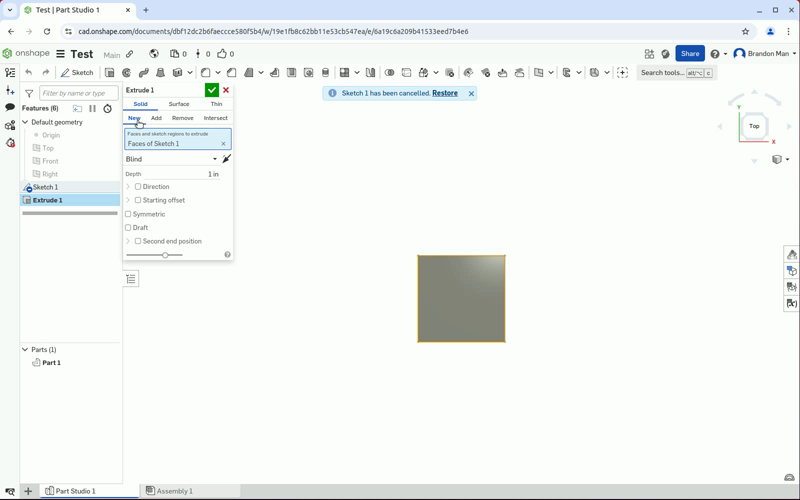
key(tab, 4)
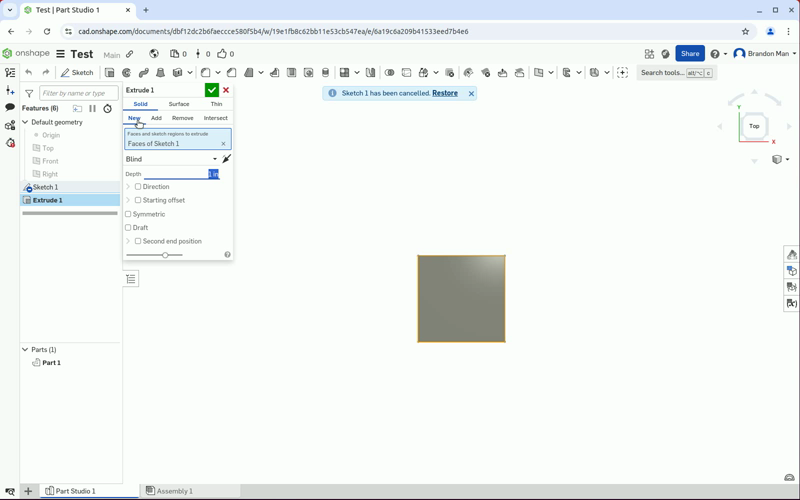
text(9.147)
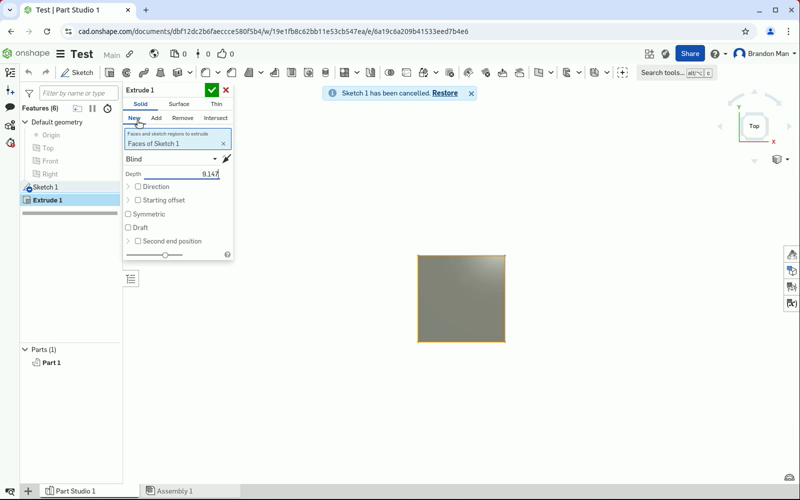
key(enter)
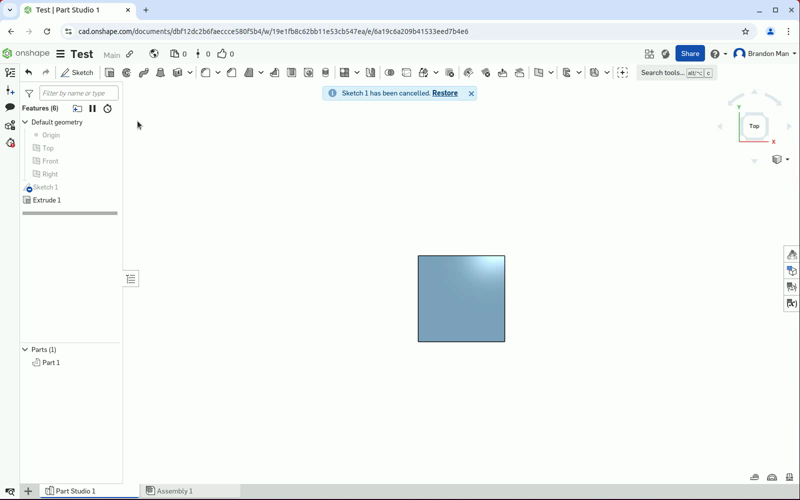
key(shift+h)
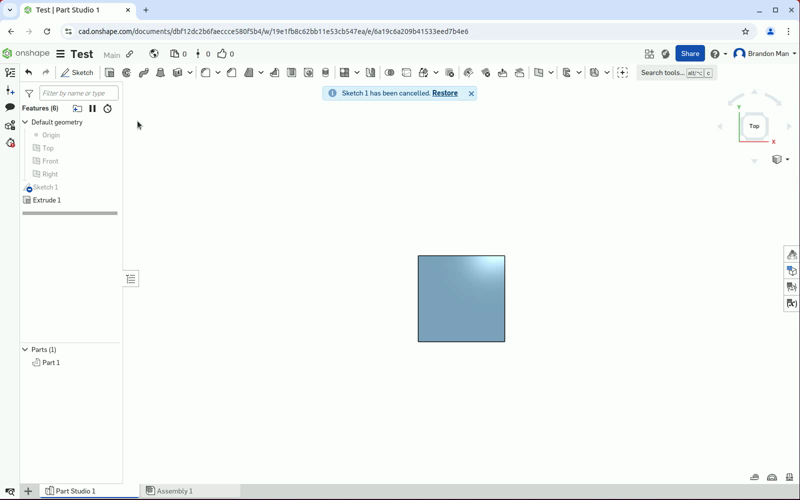
key(shift+h)
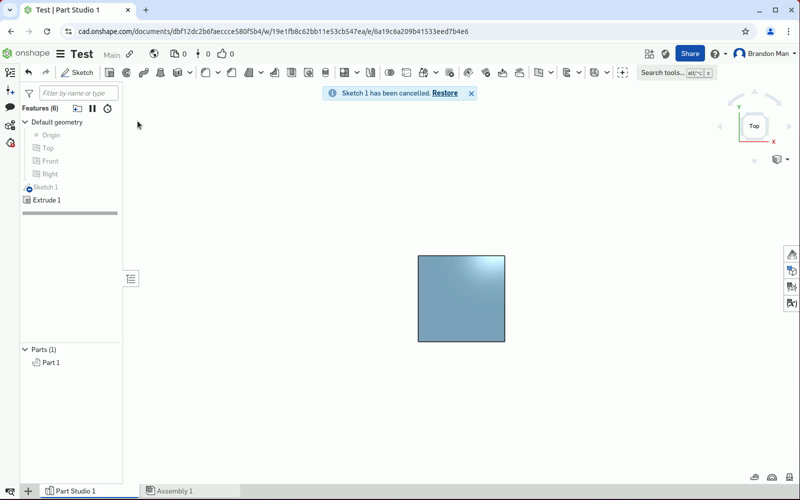
mouse_move(73, 189)
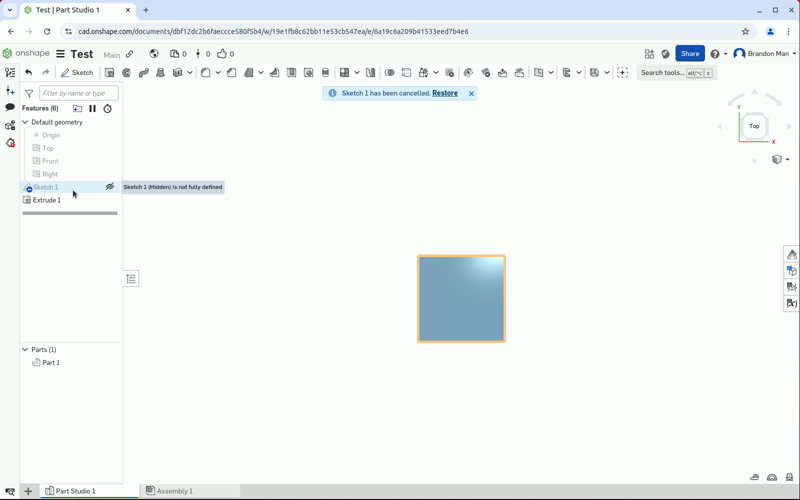
click(73, 189)
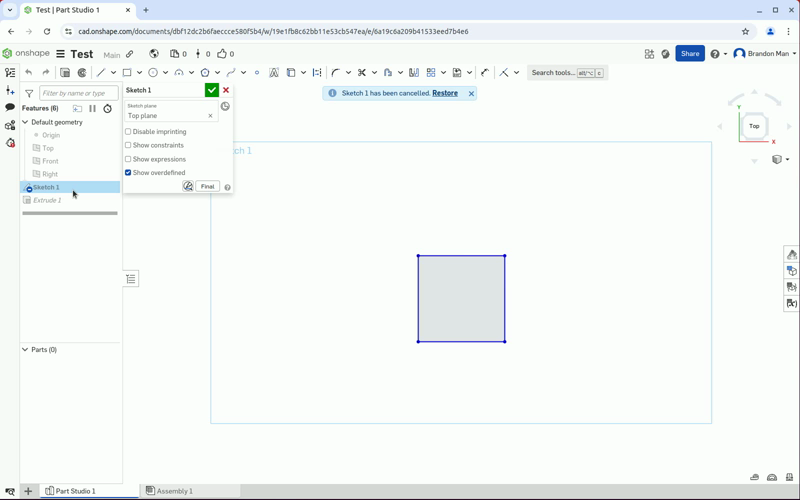
mouse_move(229, 92)
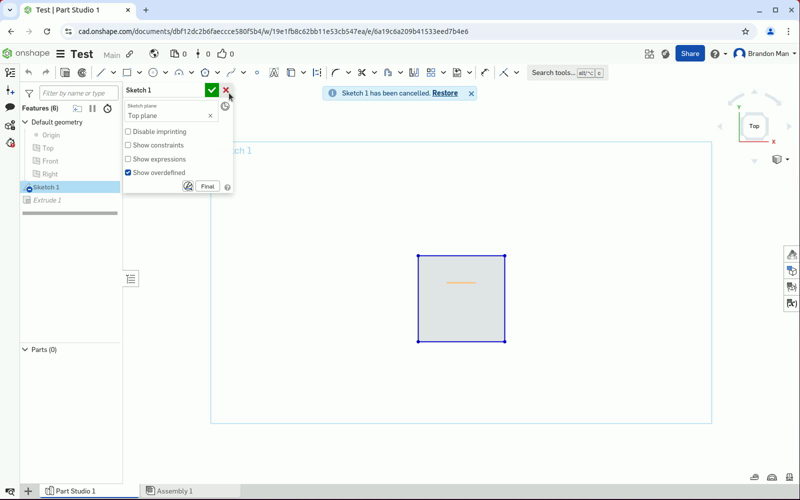
click(229, 92)
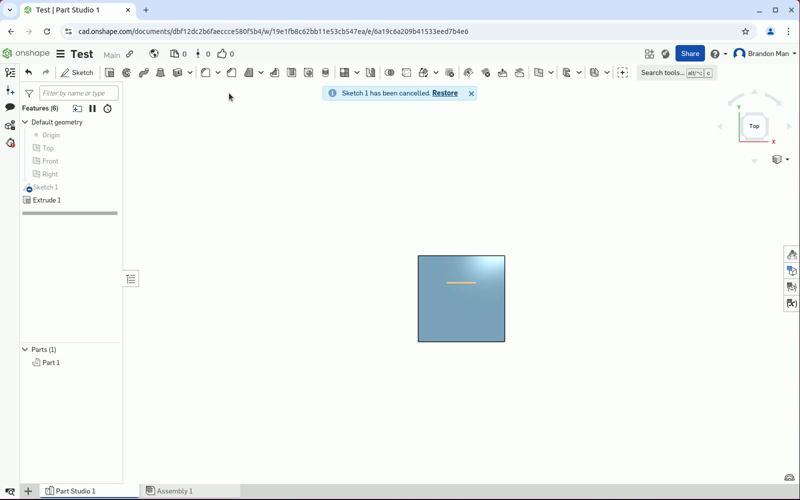
mouse_move(541, 75)
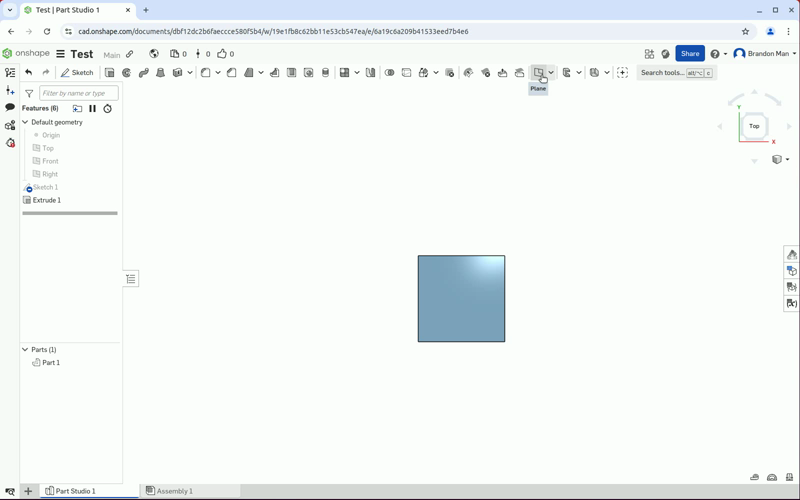
click(541, 75)
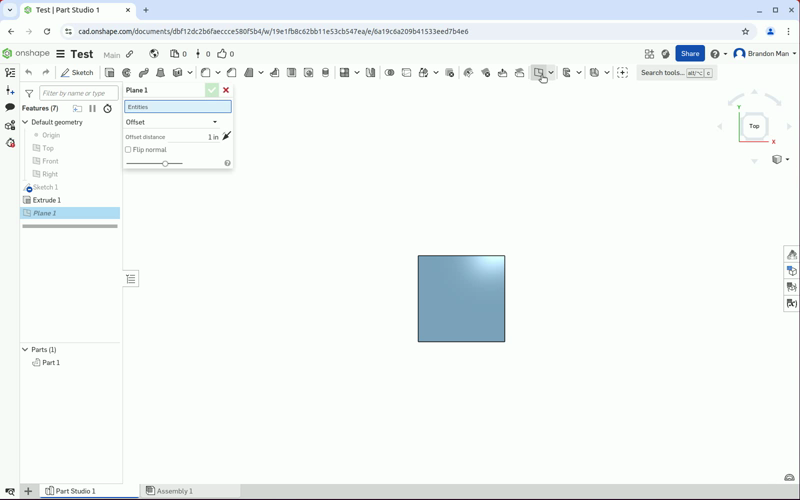
mouse_move(73, 150)
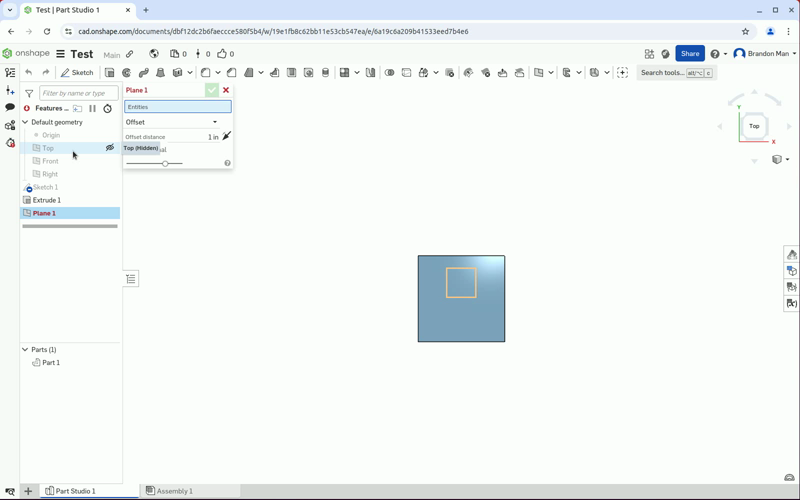
click(73, 150)
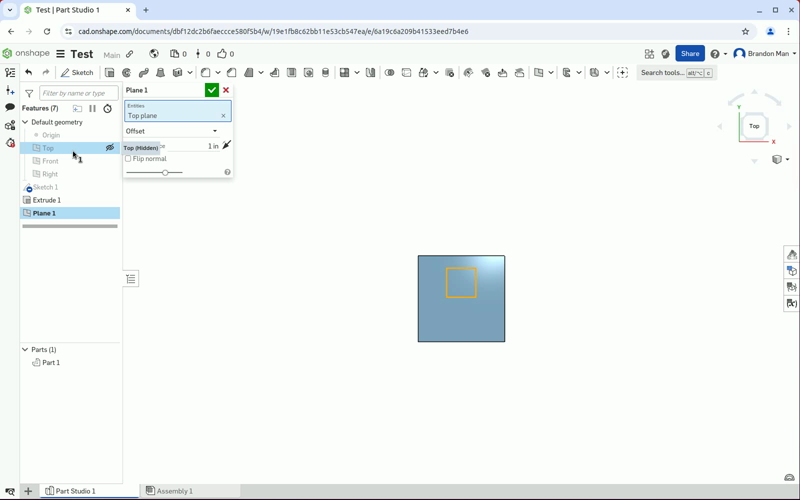
key(tab, 2)
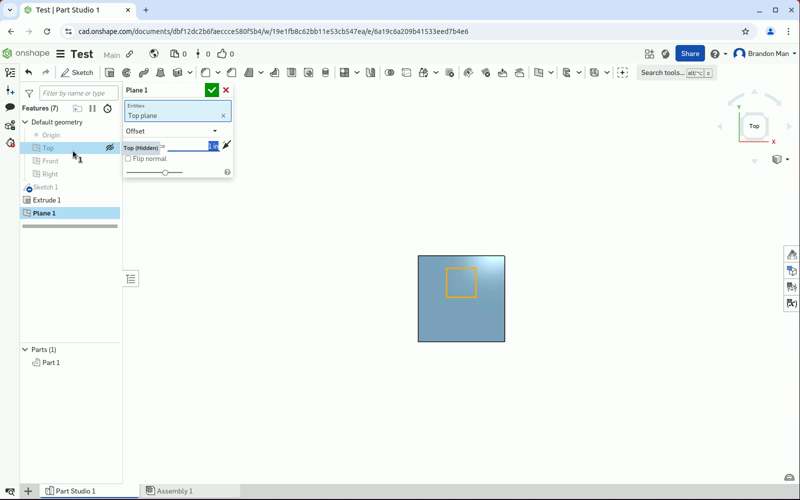
text(9.151)
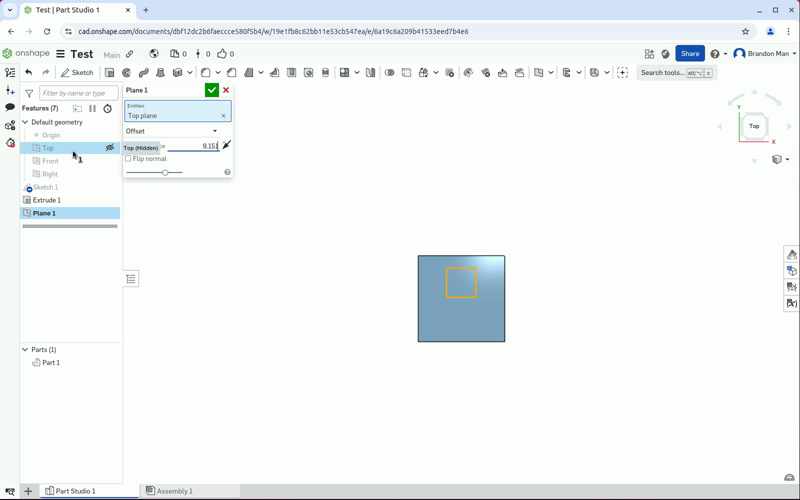
key(enter, 2)
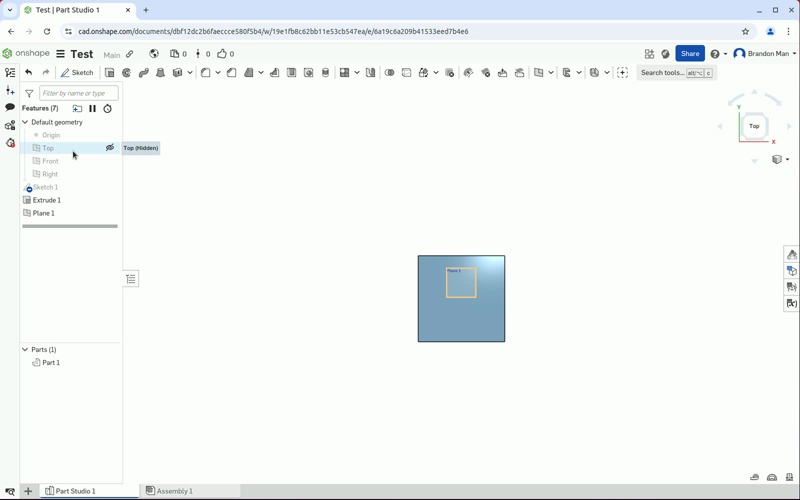
key(shift+s)
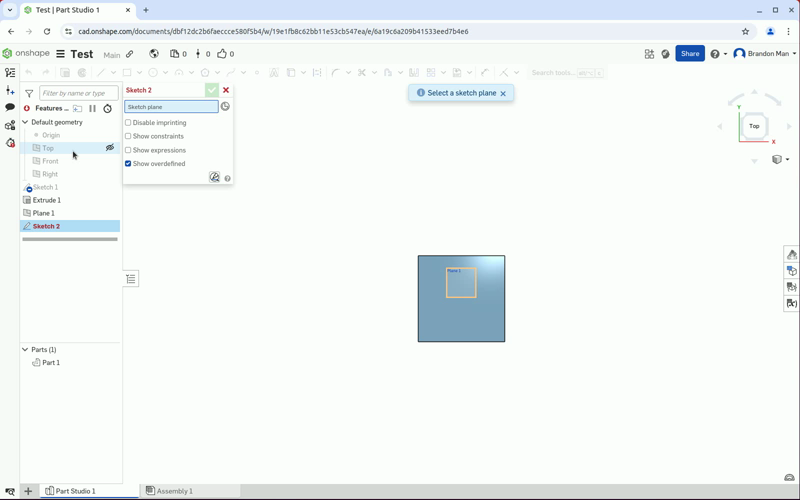
mouse_move(73, 215)
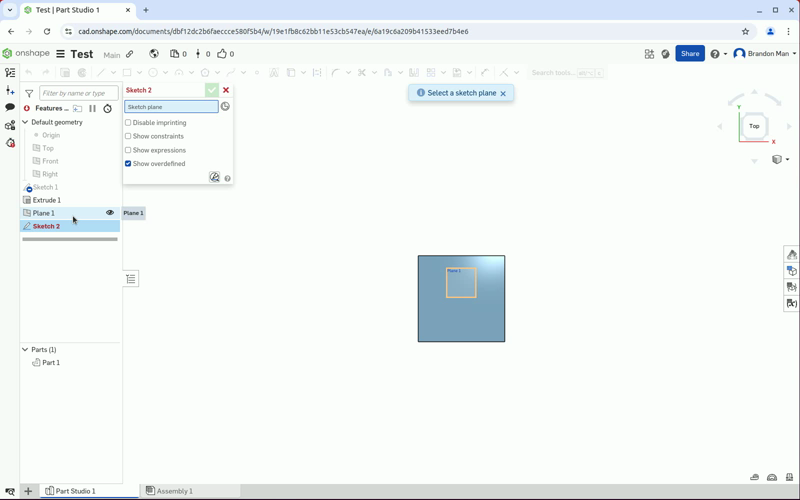
click(73, 215)
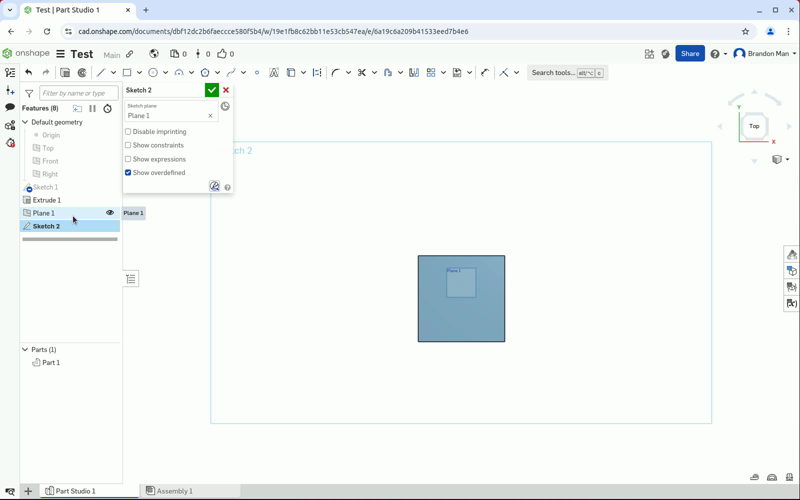
mouse_move(73, 352)
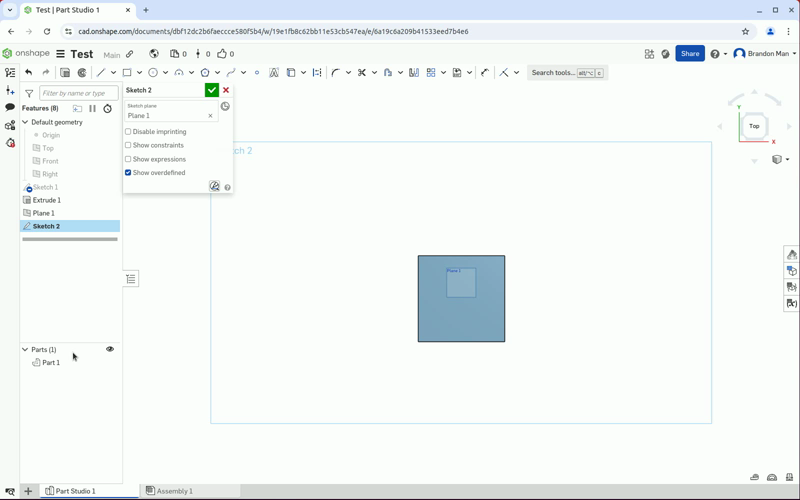
key(y)
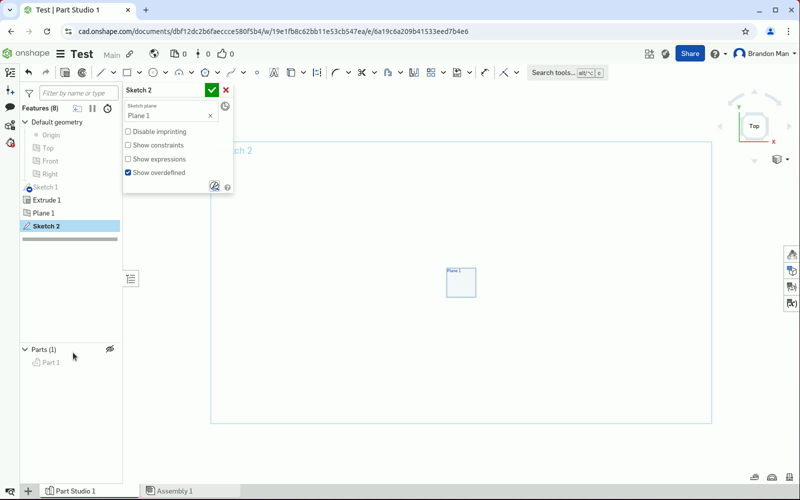
key(c)
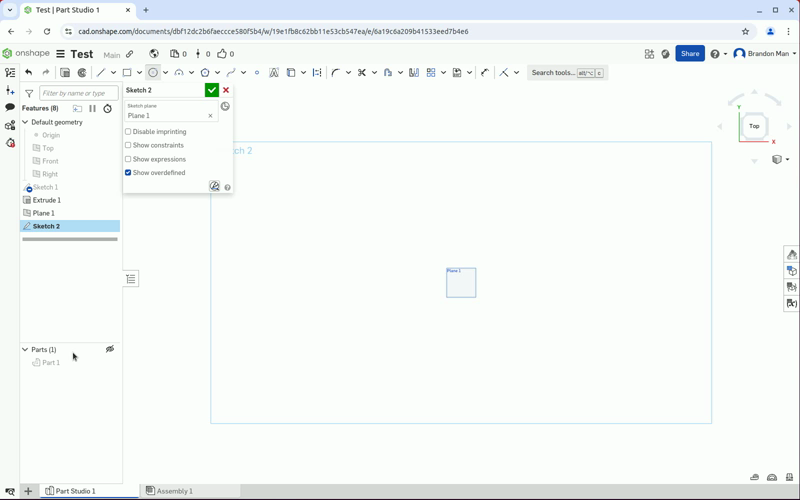
key_down(shift)
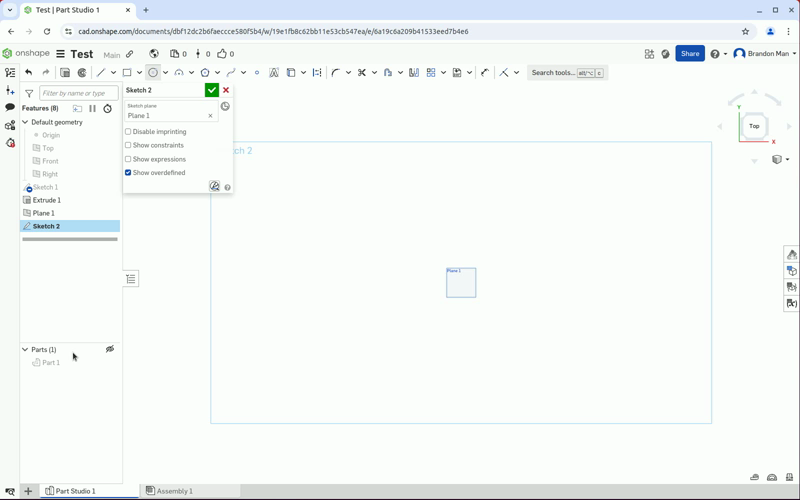
mouse_move(461, 298)
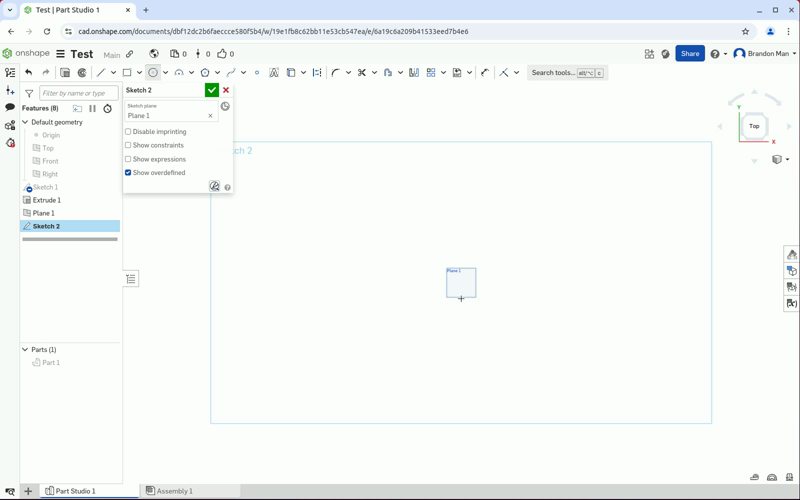
click(461, 298)
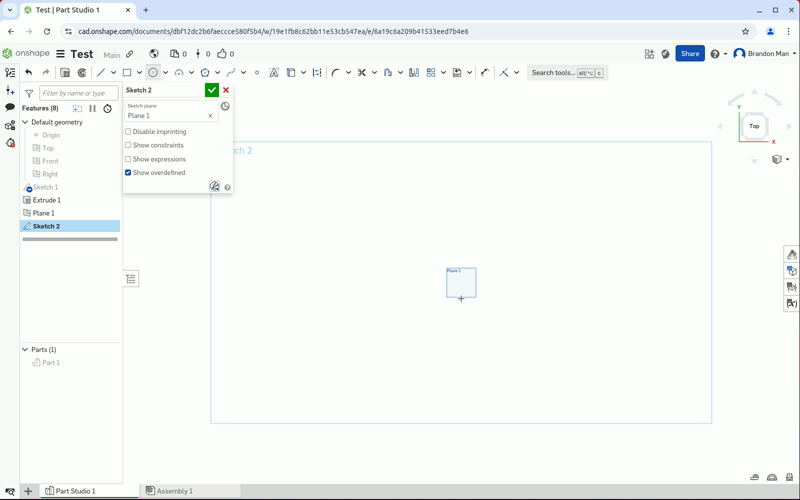
key_up(shift)
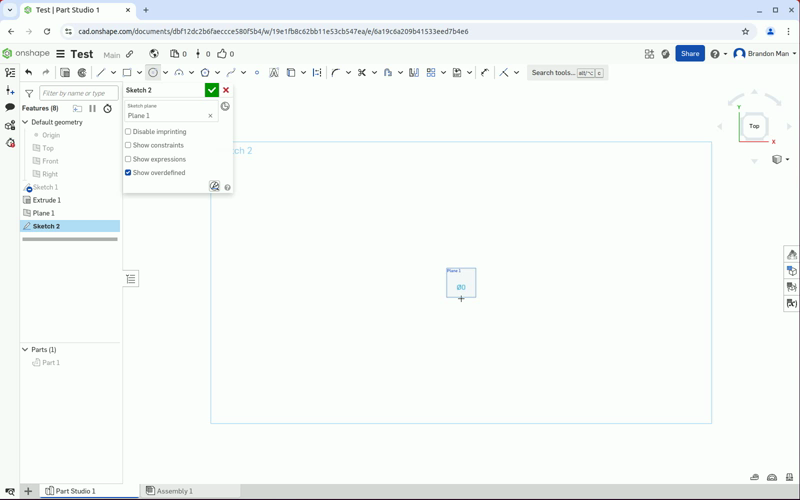
mouse_move(504, 298)
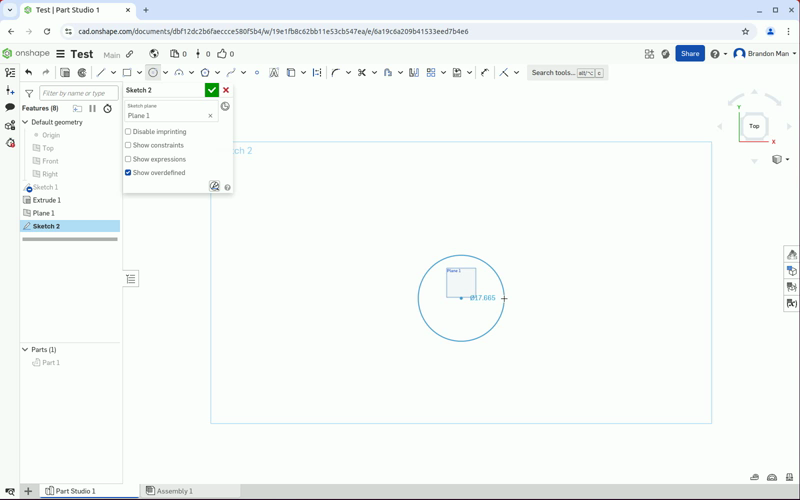
click(504, 298)
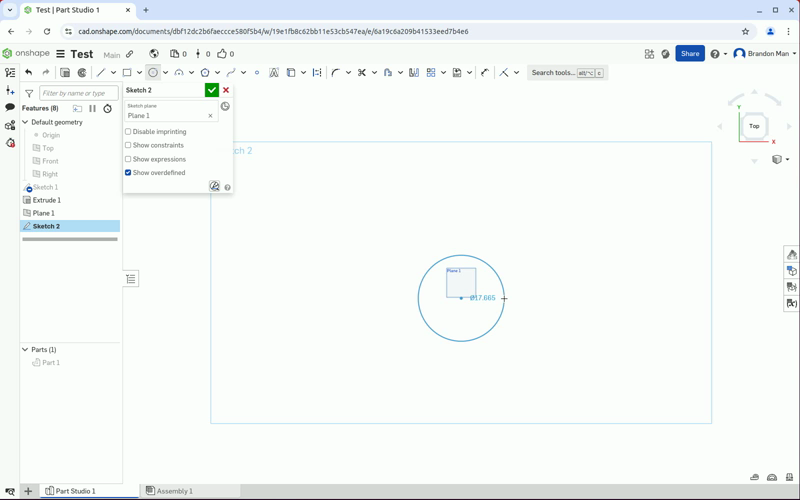
key(esc)
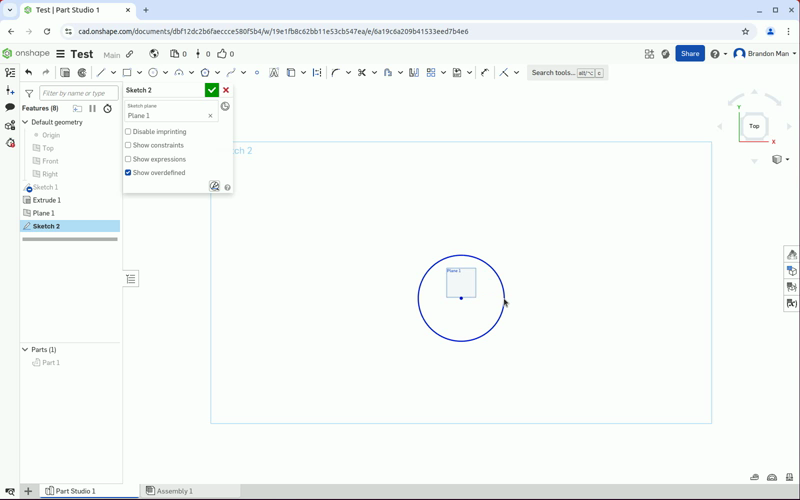
mouse_move(489, 288)
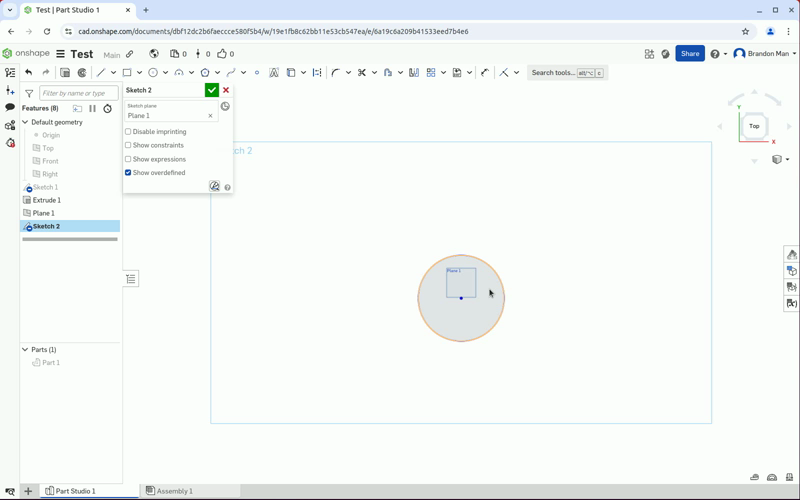
click(489, 288)
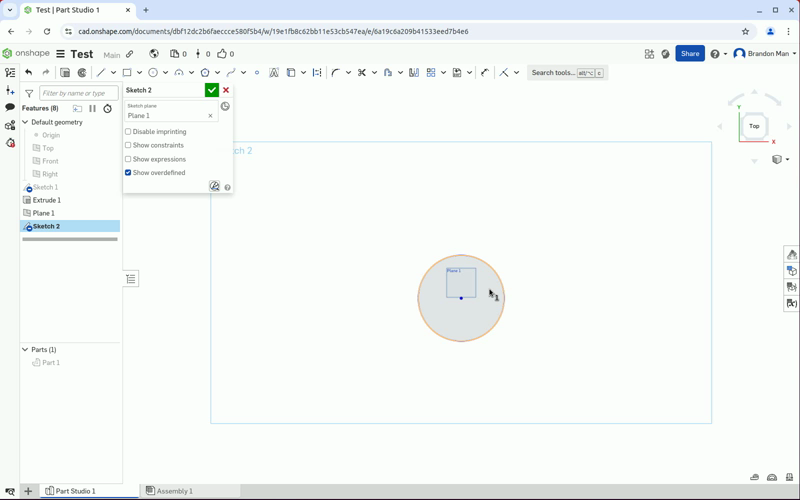
mouse_move(73, 352)
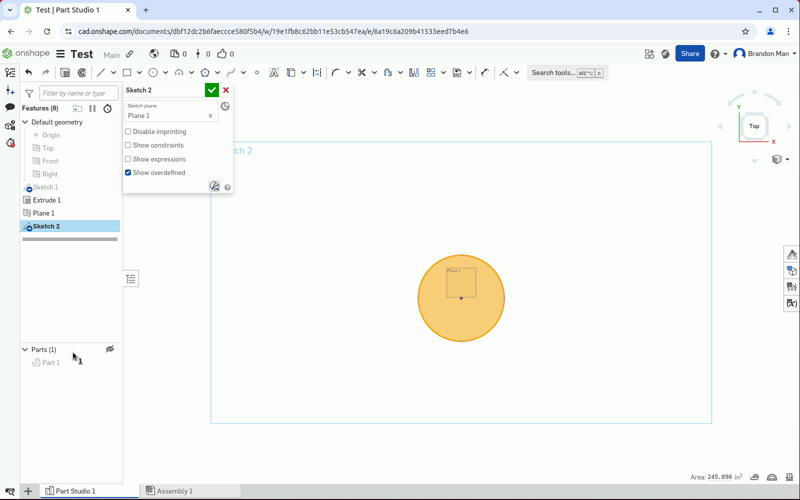
key(shift+y)
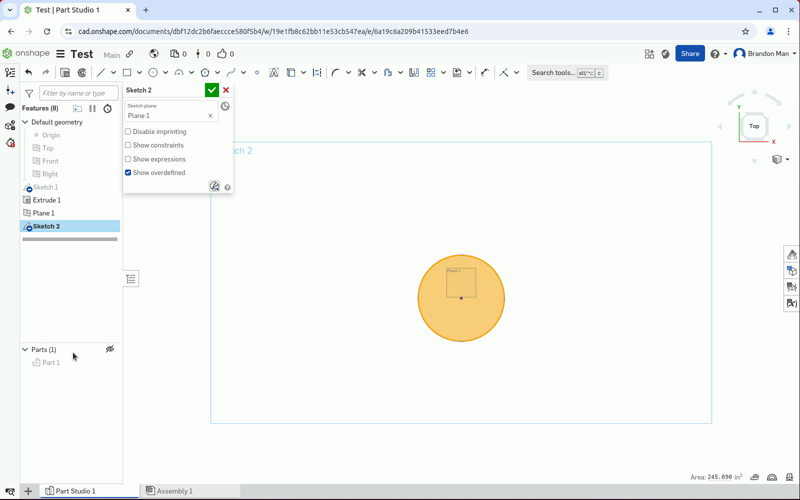
key(shift+e)
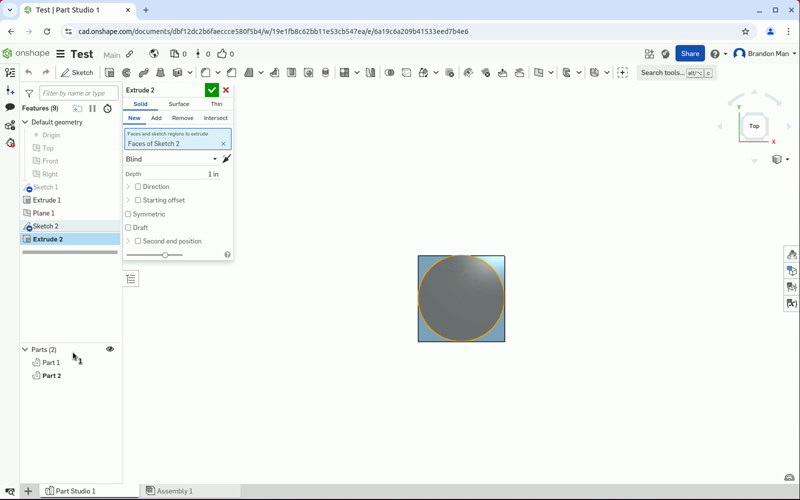
mouse_move(143, 106)
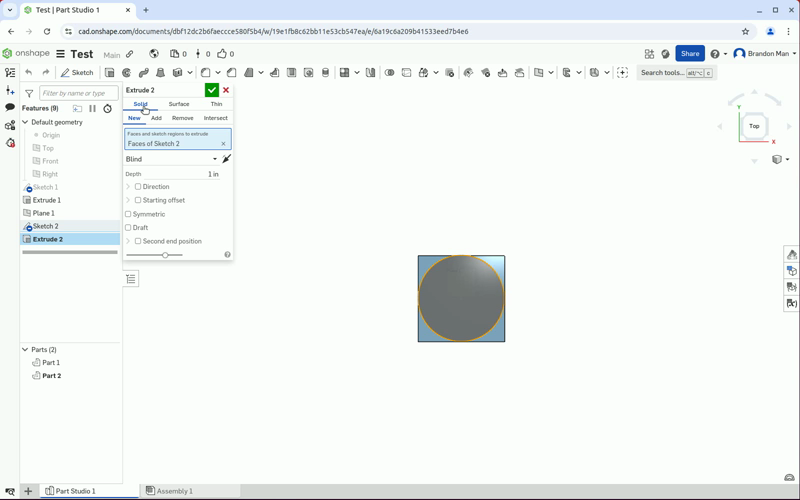
click(143, 106)
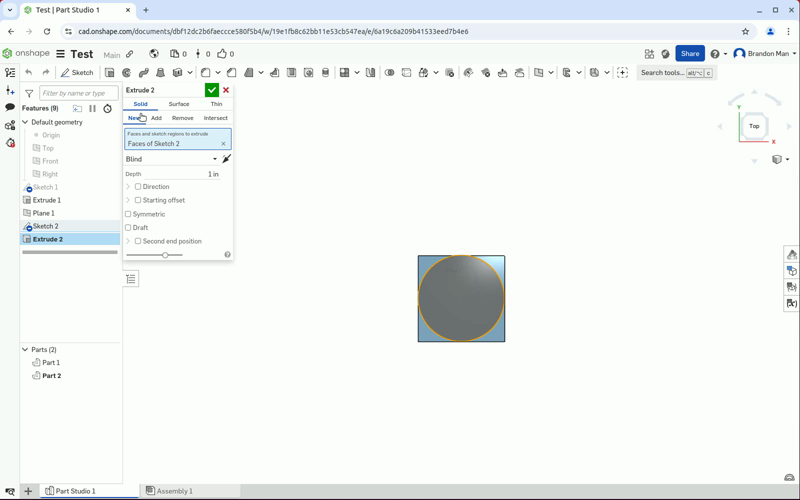
mouse_move(137, 120)
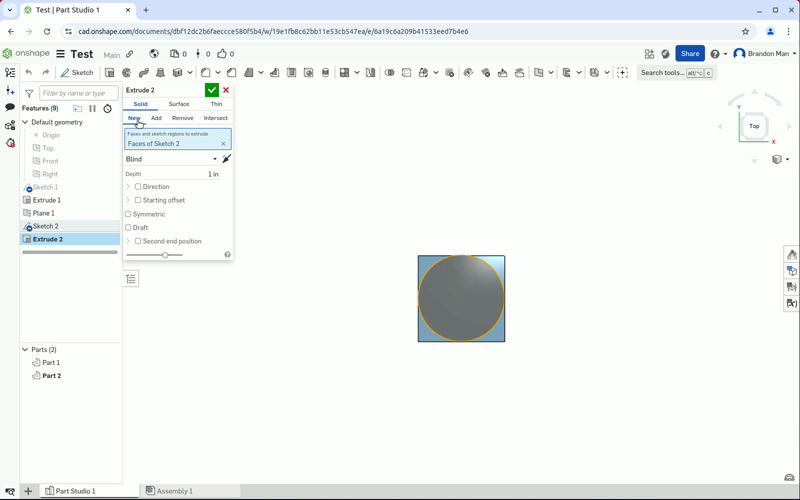
click(137, 120)
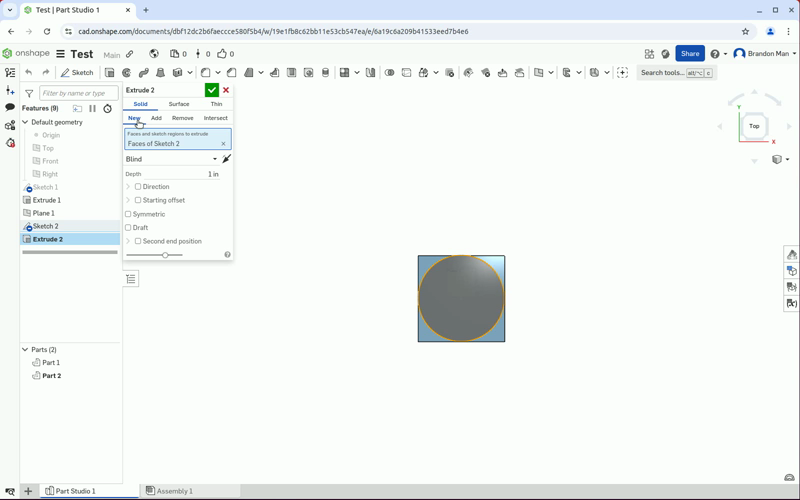
key(tab, 4)
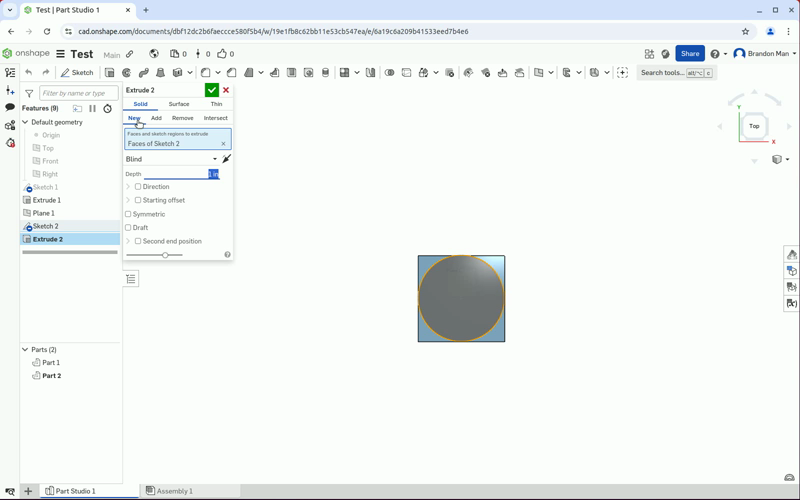
text(13.961)
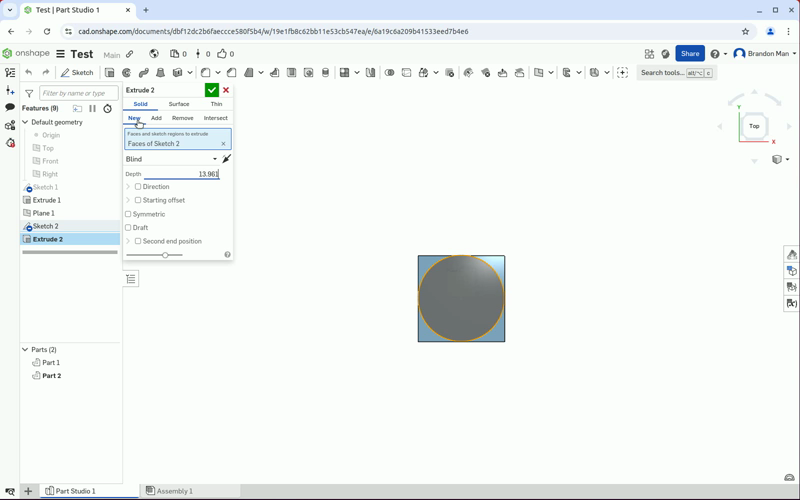
key(enter)
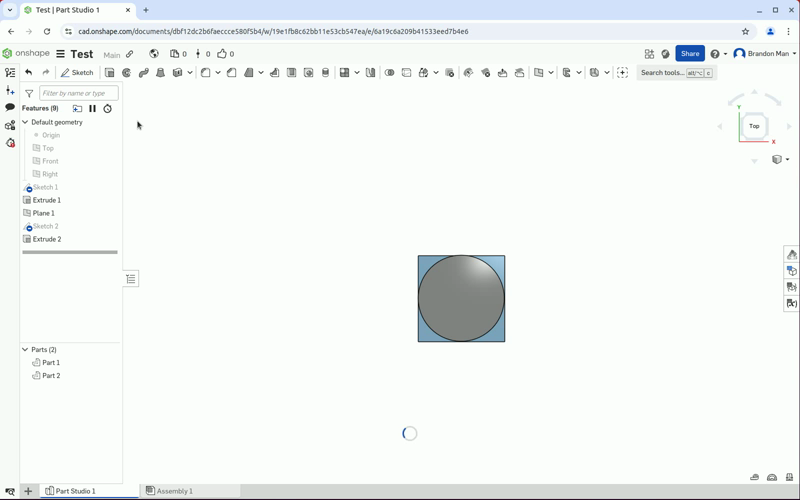
key(shift+h)
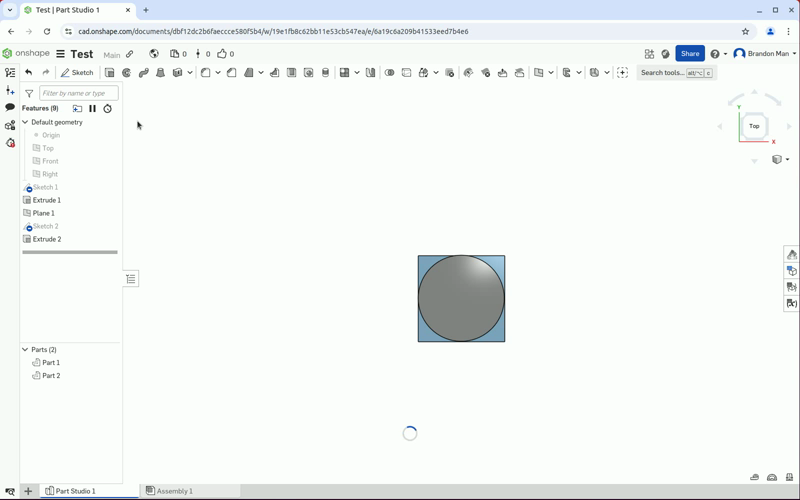
key(shift+h)
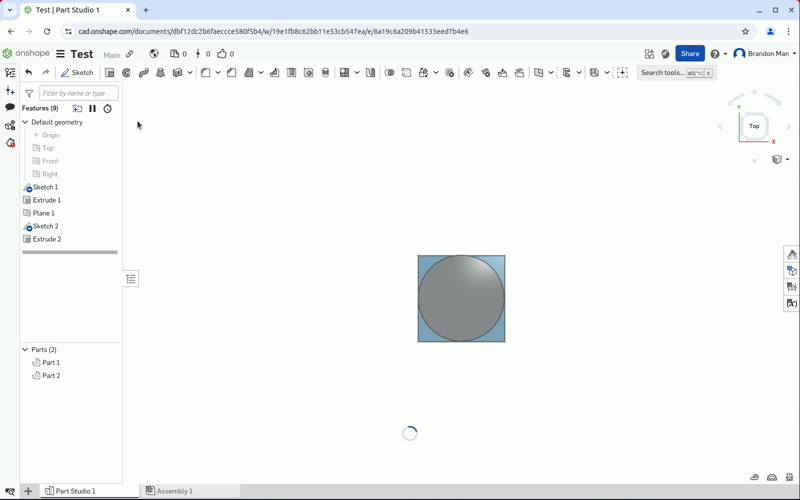
key(shift+7)
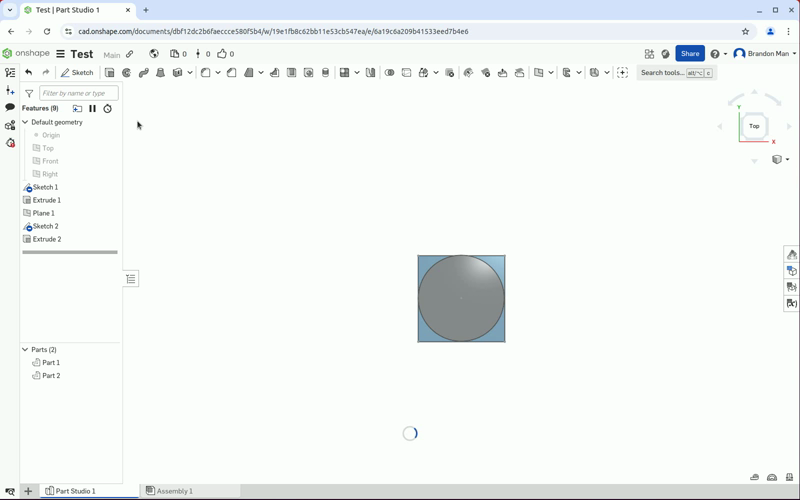
key(up, 3)
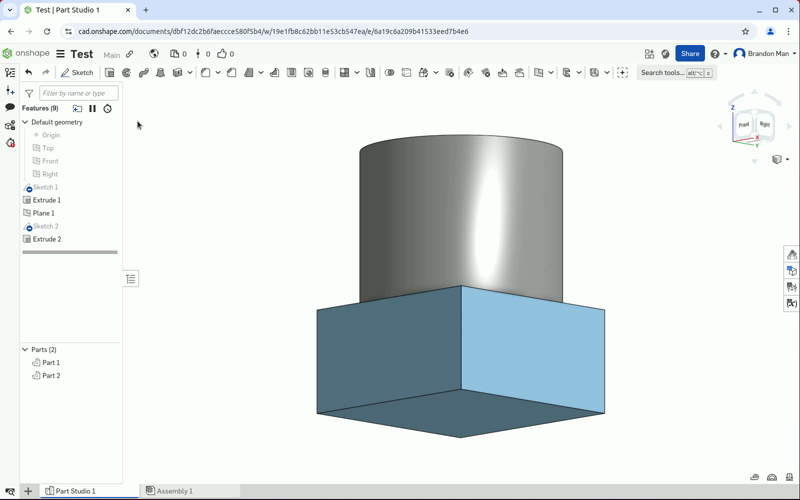
key(left, 3)
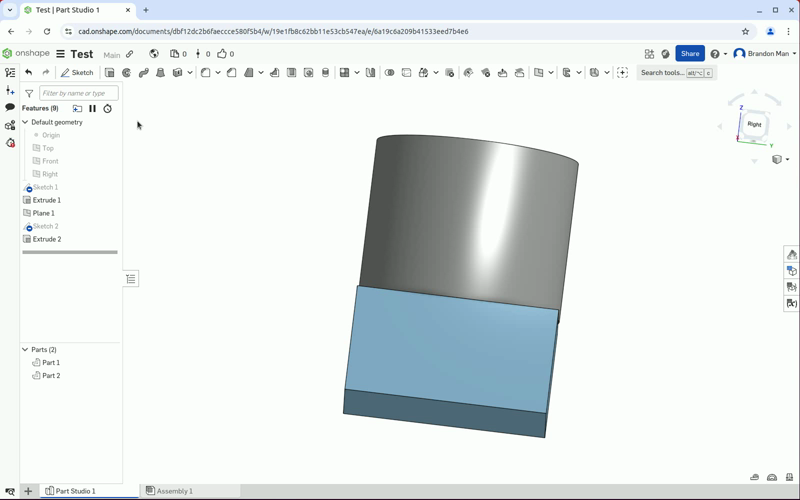
key(right, 3)
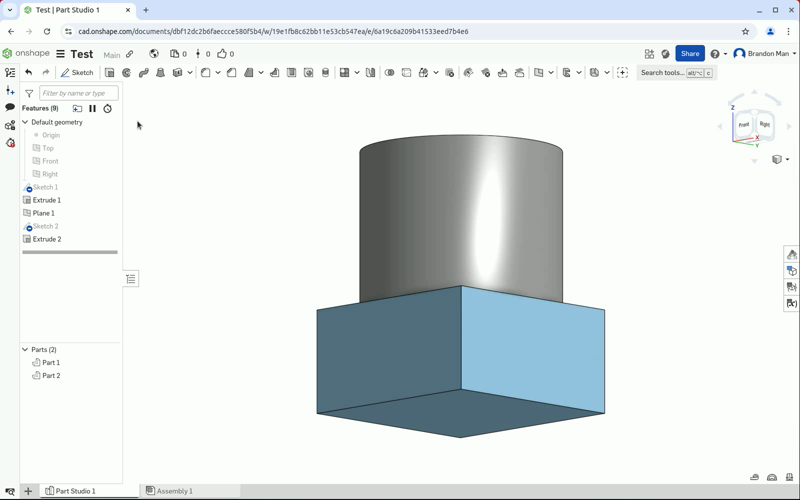
key(down, 3)
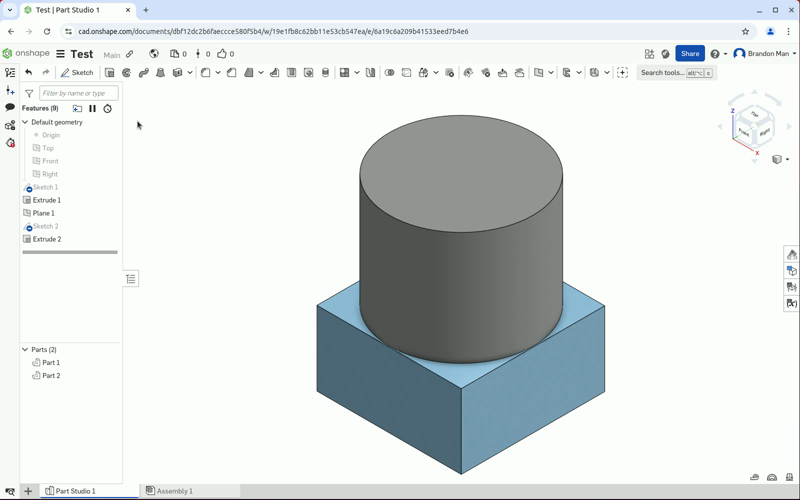
mouse_move(73, 189)
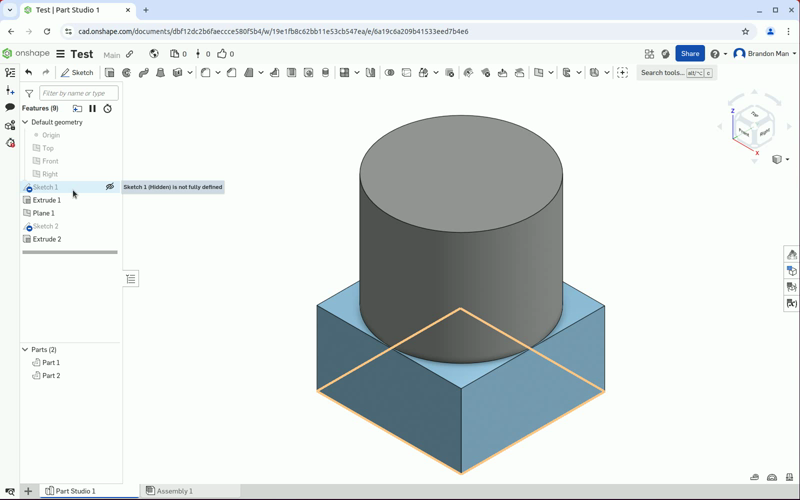
click(73, 189)